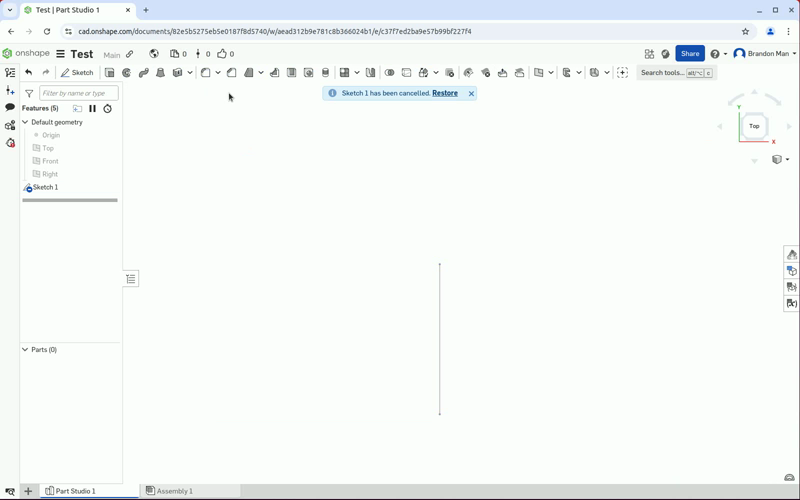
key(shift+h)
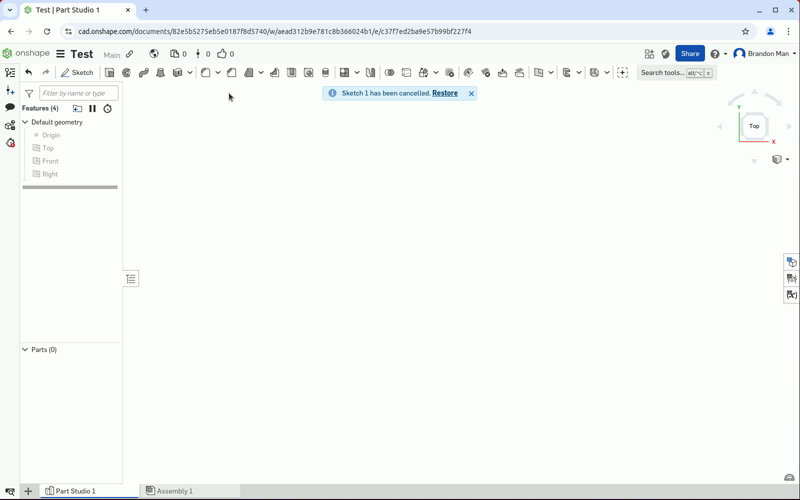
mouse_move(73, 352)
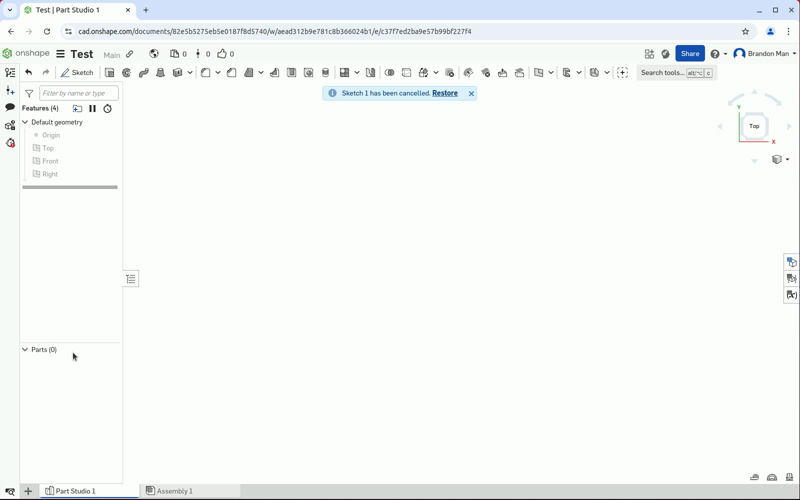
key(y)
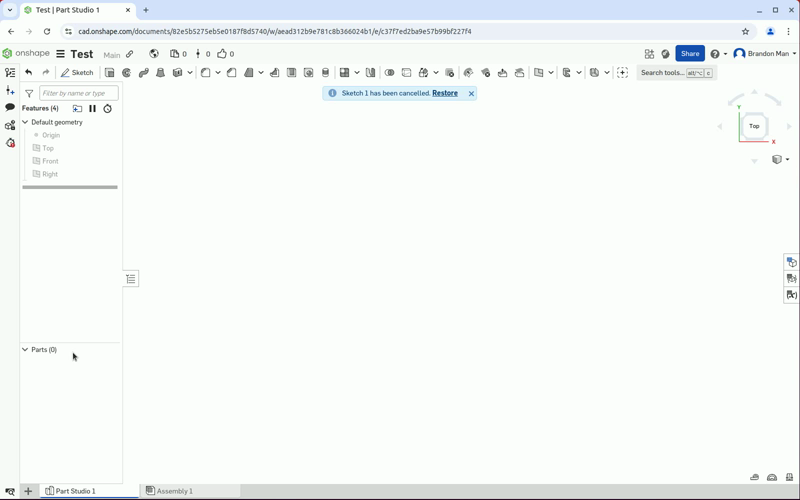
key(shift+p)
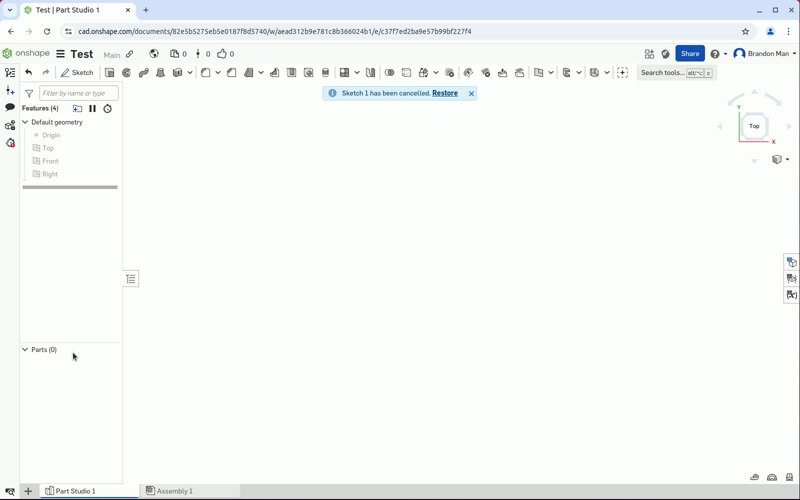
key(space)
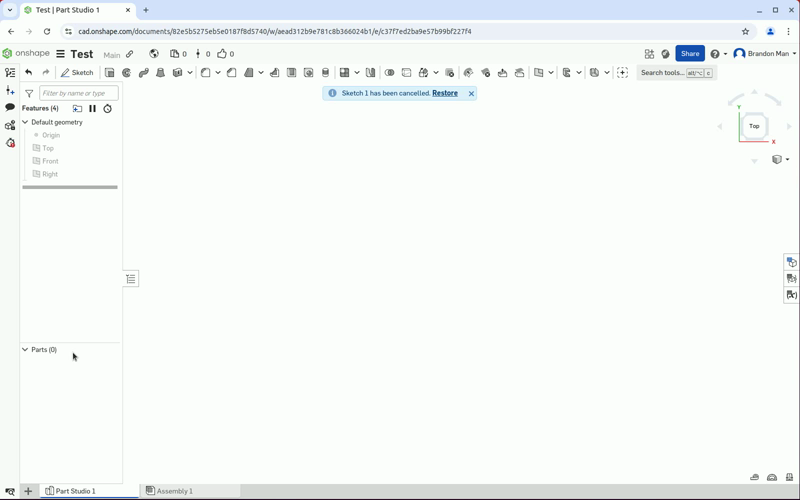
key_down(shift)
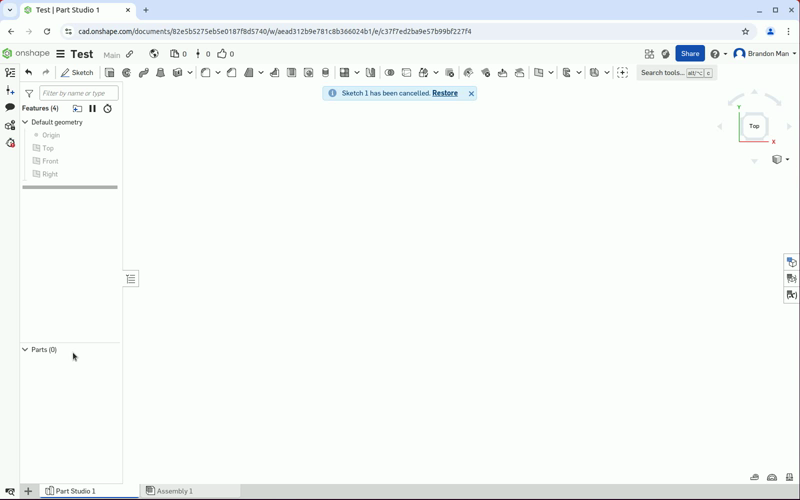
key(up)
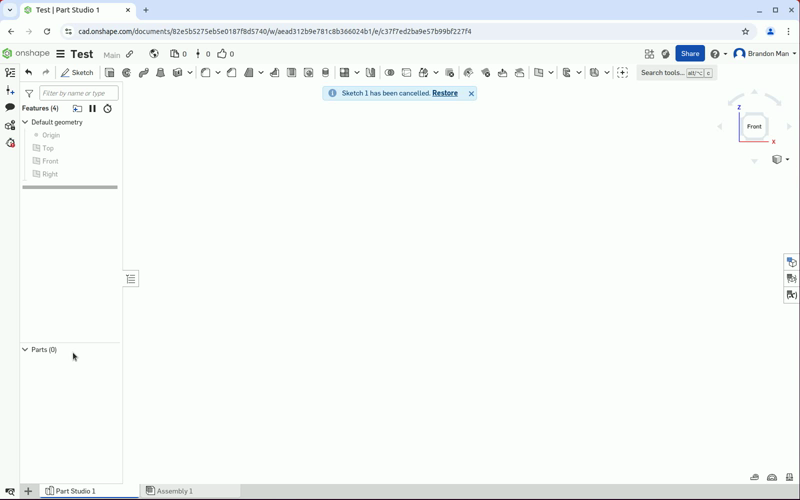
key_up(shift)
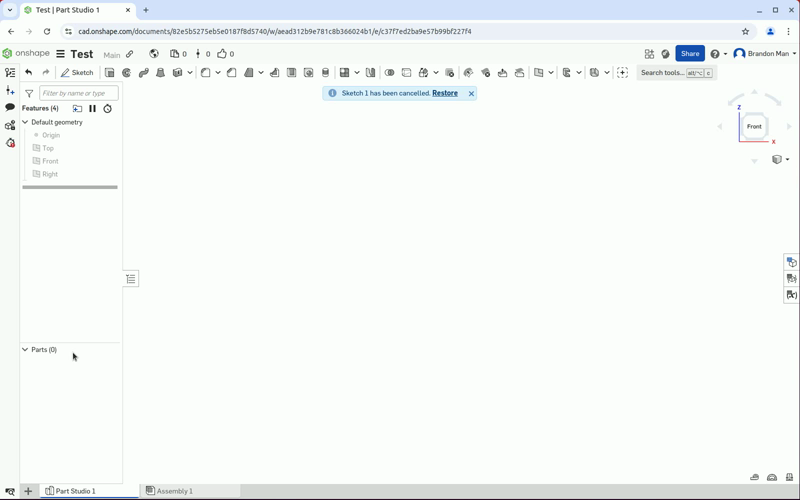
mouse_move(73, 352)
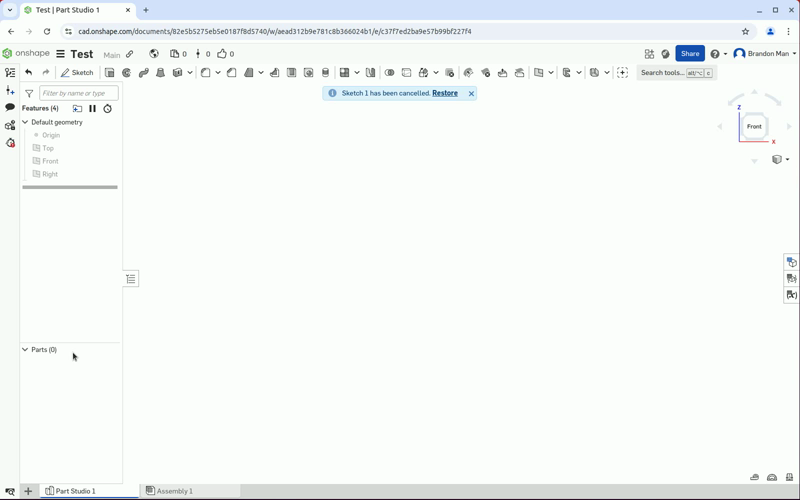
key(shift+y)
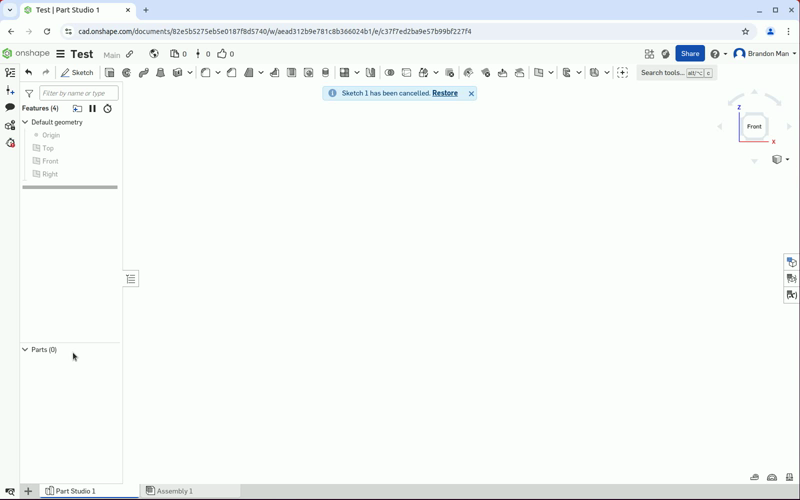
key(shift+s)
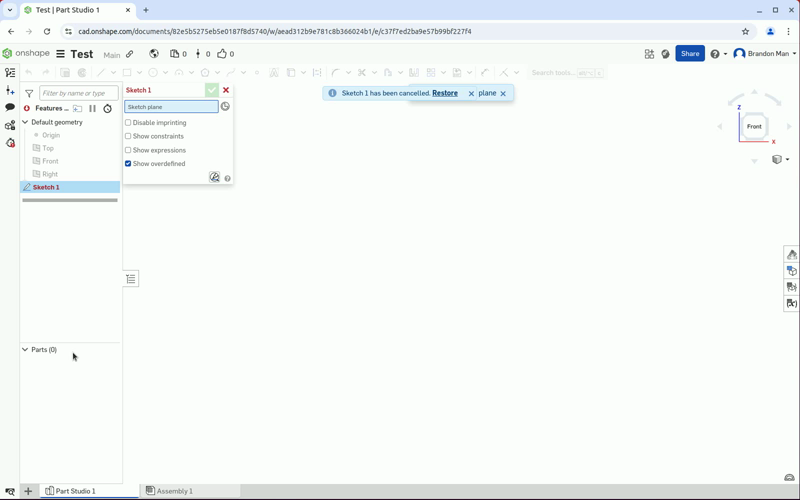
mouse_move(73, 163)
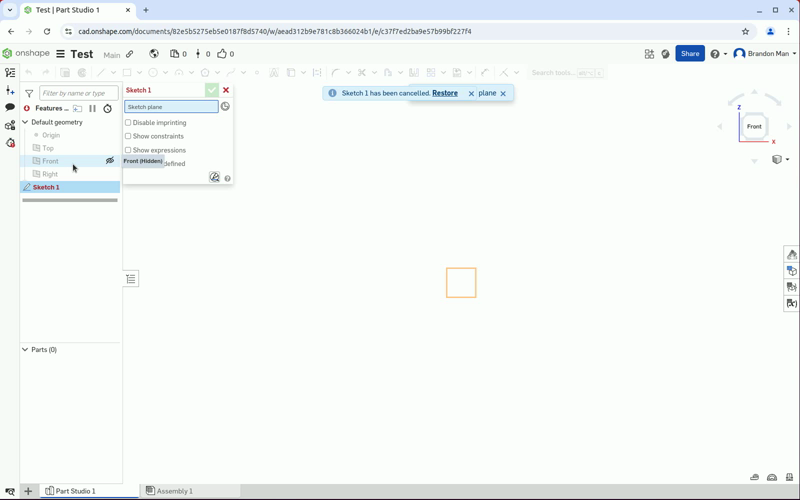
click(73, 163)
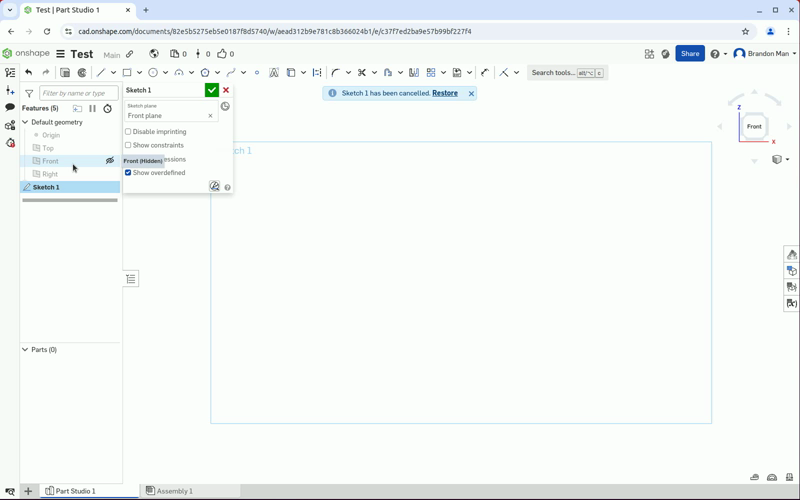
mouse_move(73, 352)
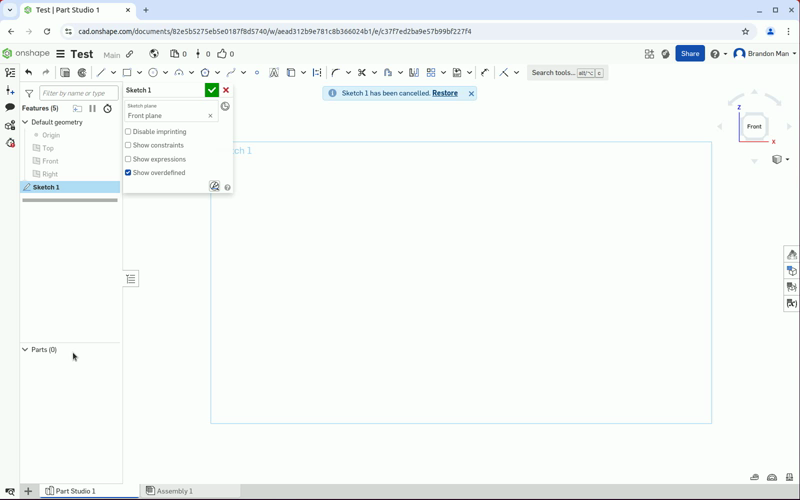
key(y)
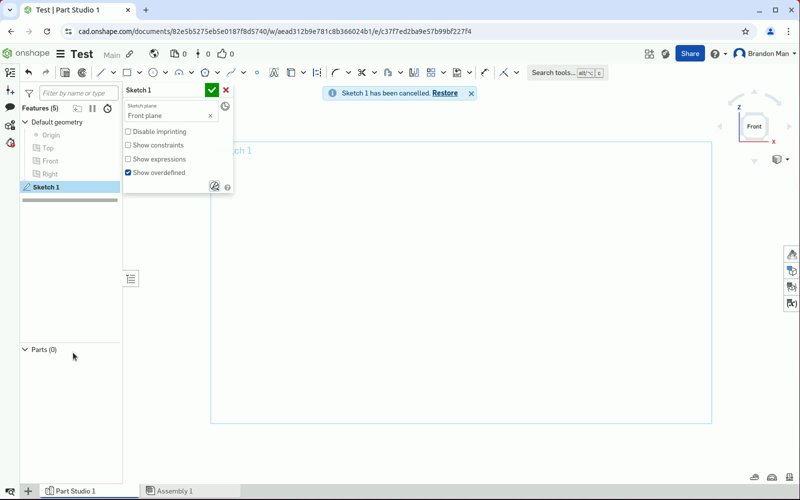
key(c)
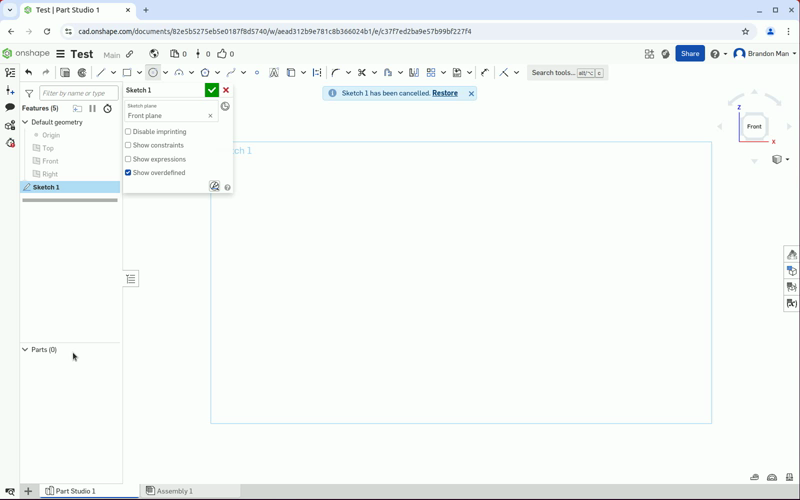
key_down(shift)
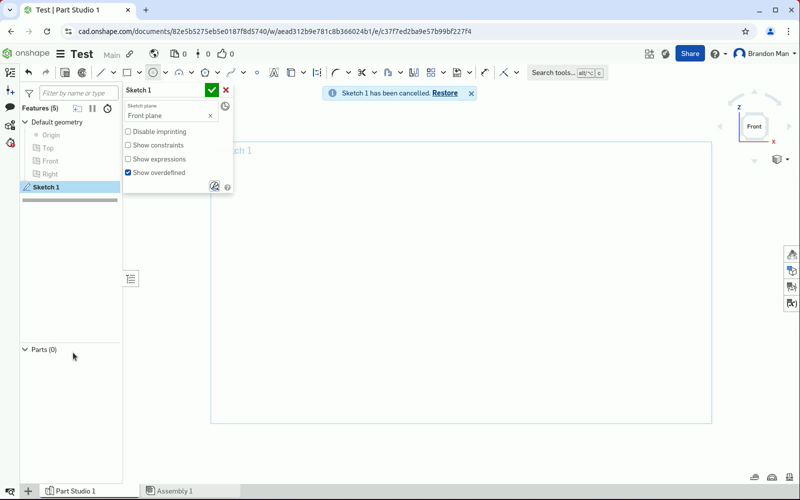
mouse_move(461, 282)
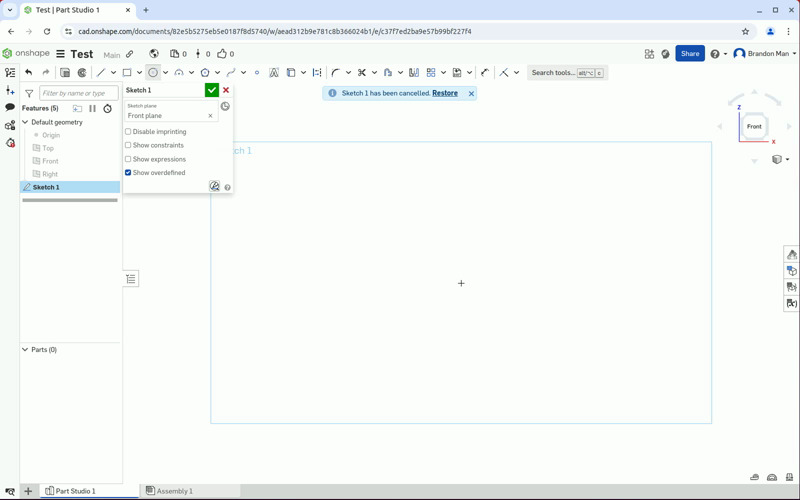
click(461, 282)
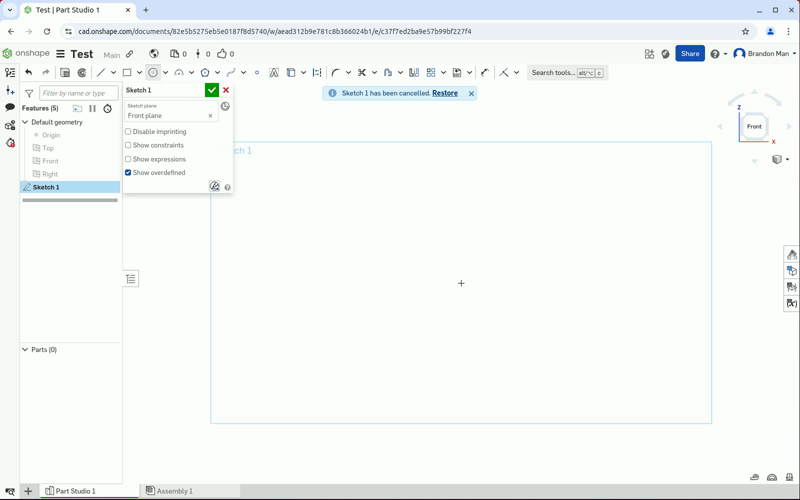
key_up(shift)
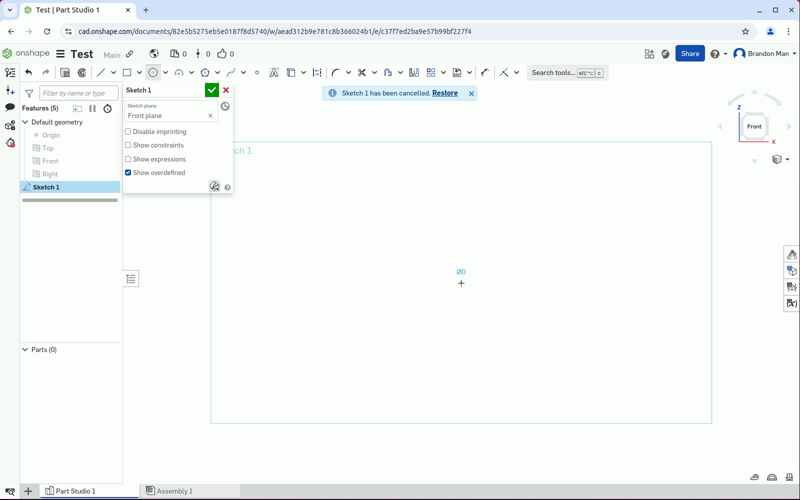
mouse_move(532, 282)
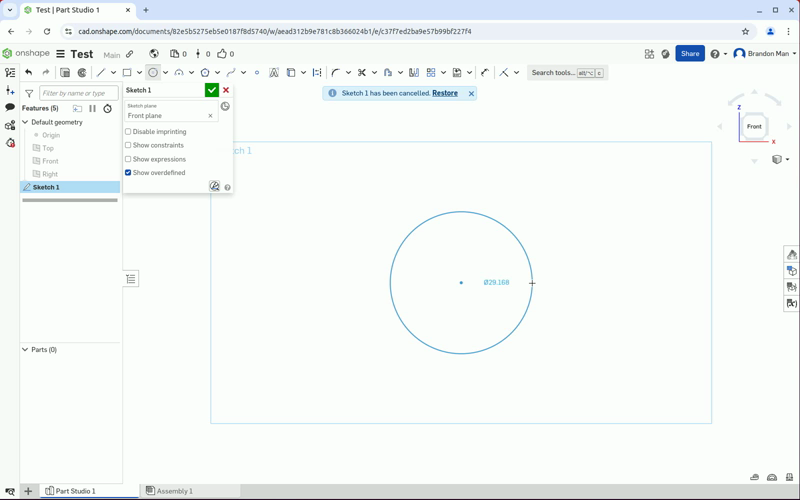
click(532, 282)
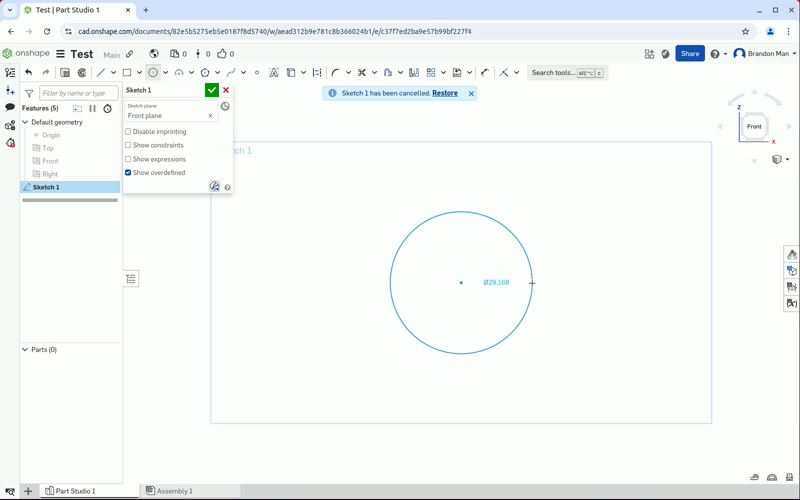
key(esc)
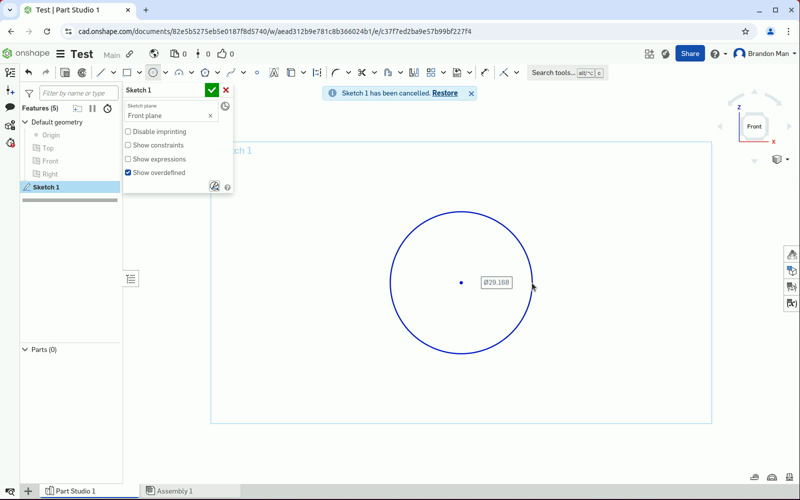
mouse_move(506, 310)
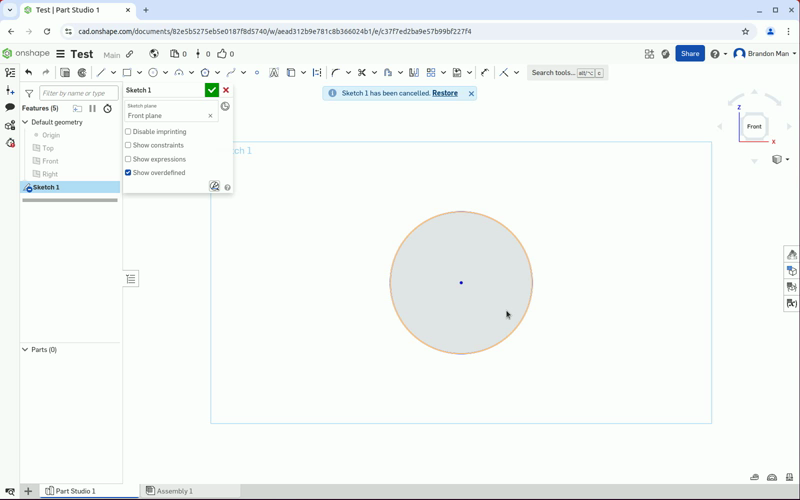
click(506, 310)
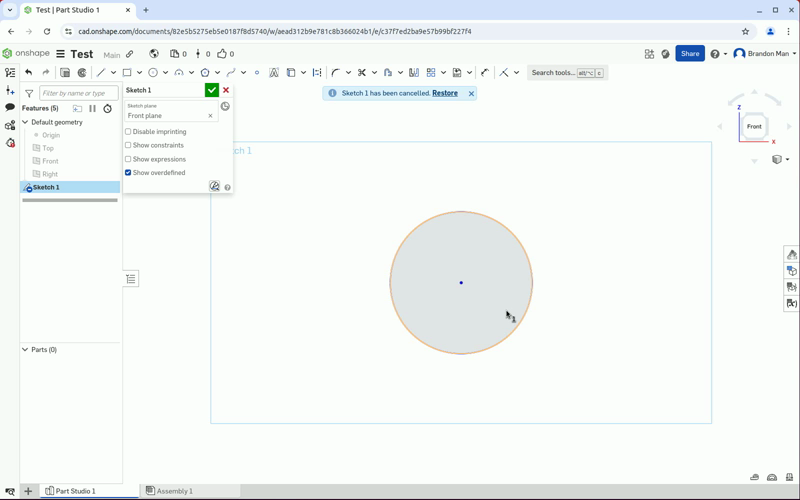
mouse_move(73, 352)
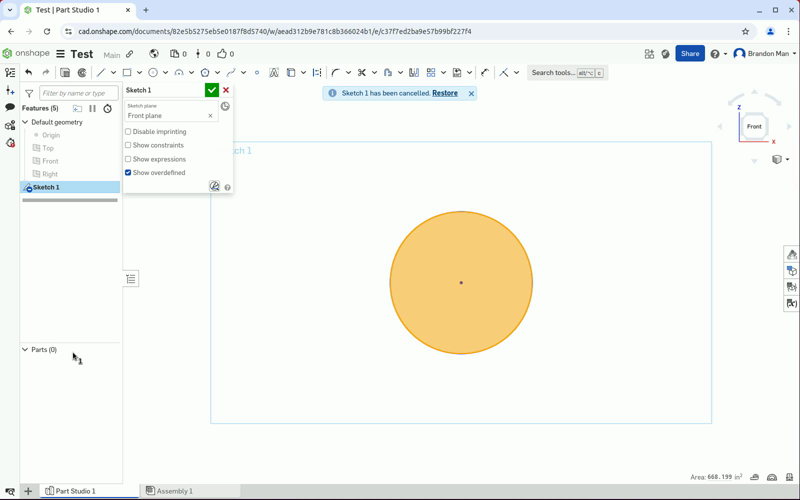
key(shift+y)
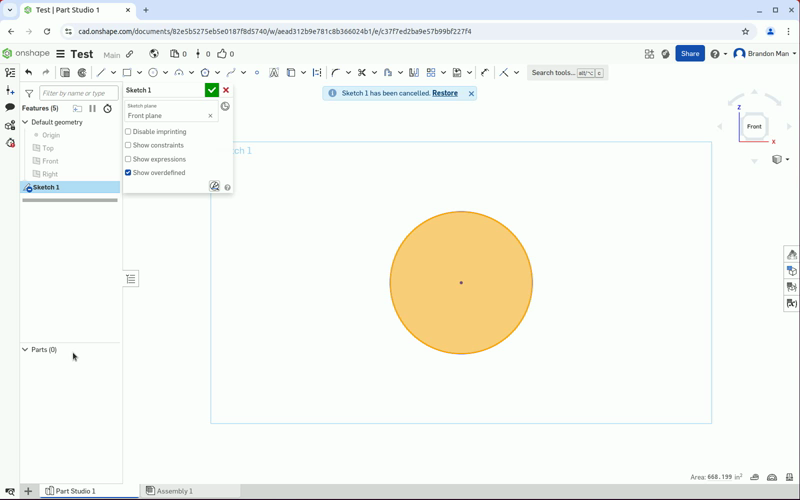
key(shift+e)
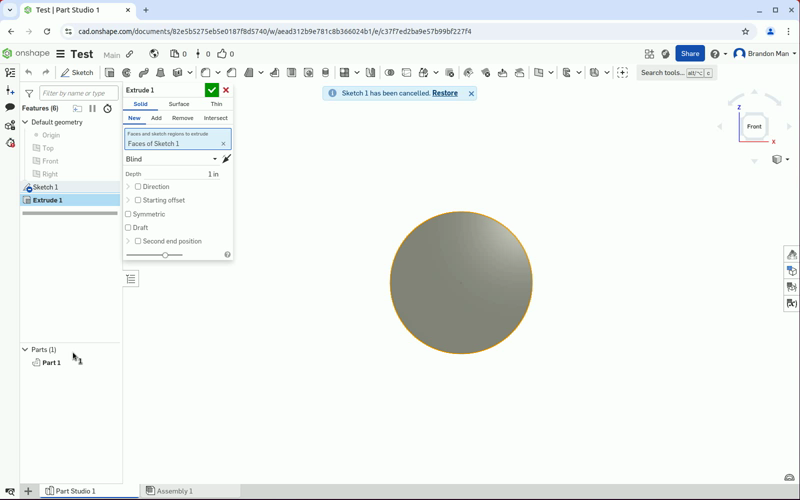
mouse_move(143, 106)
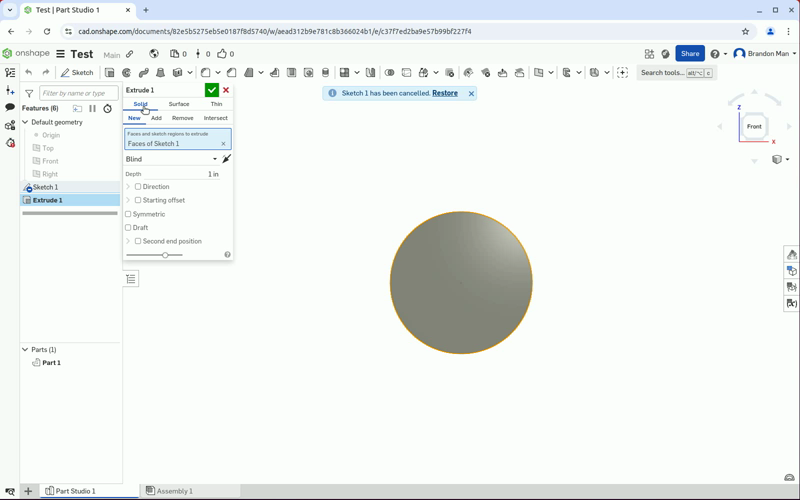
click(143, 106)
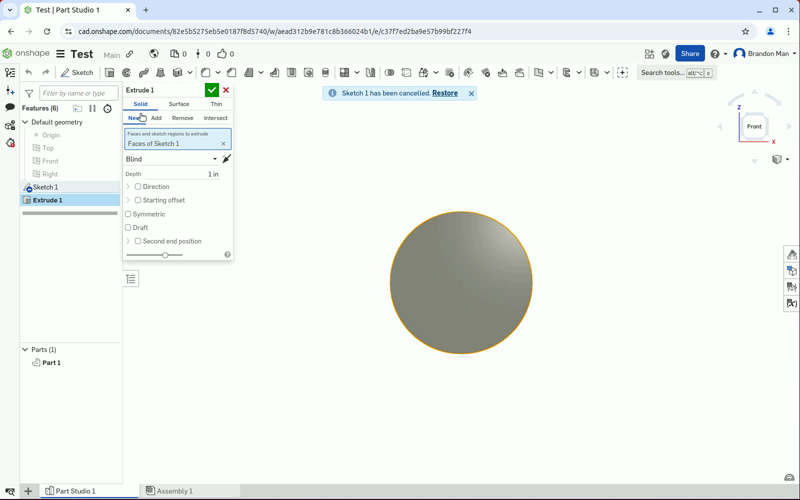
mouse_move(137, 120)
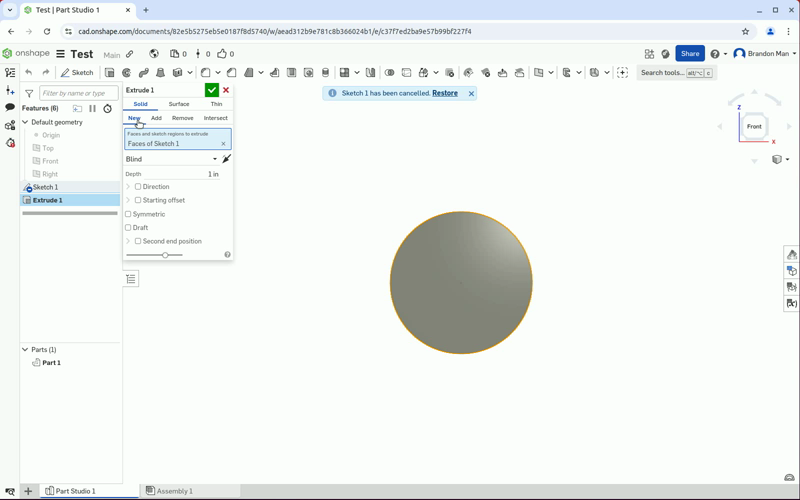
click(137, 120)
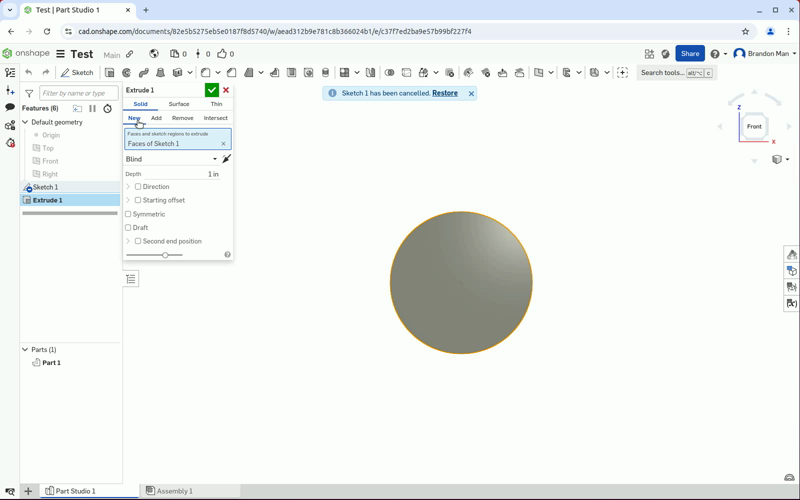
key(tab, 4)
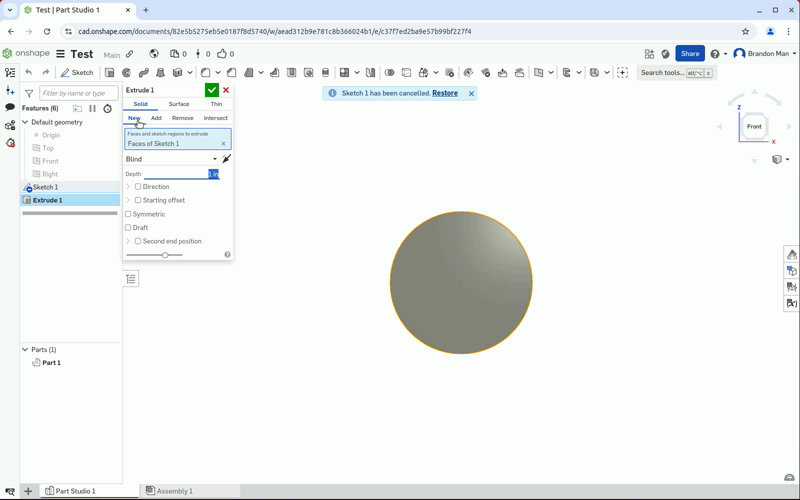
text(5.777)
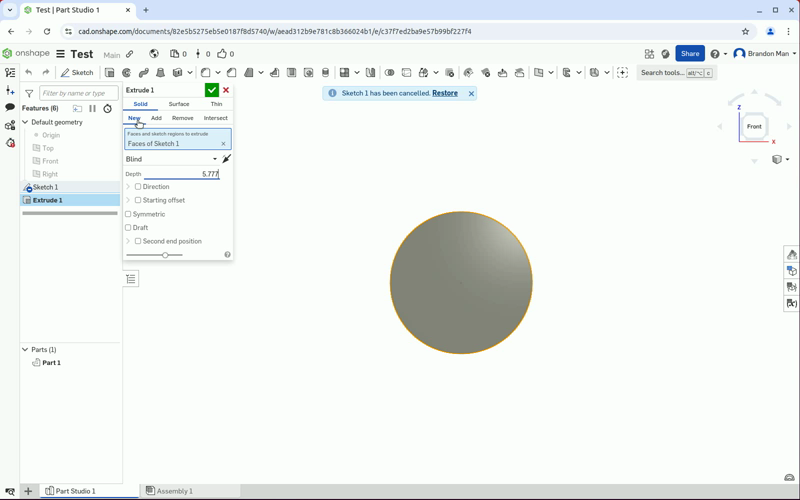
key(enter)
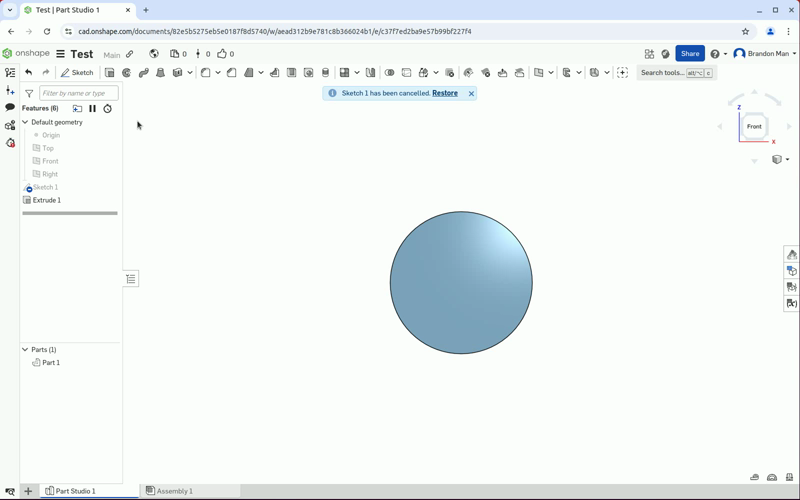
key(shift+h)
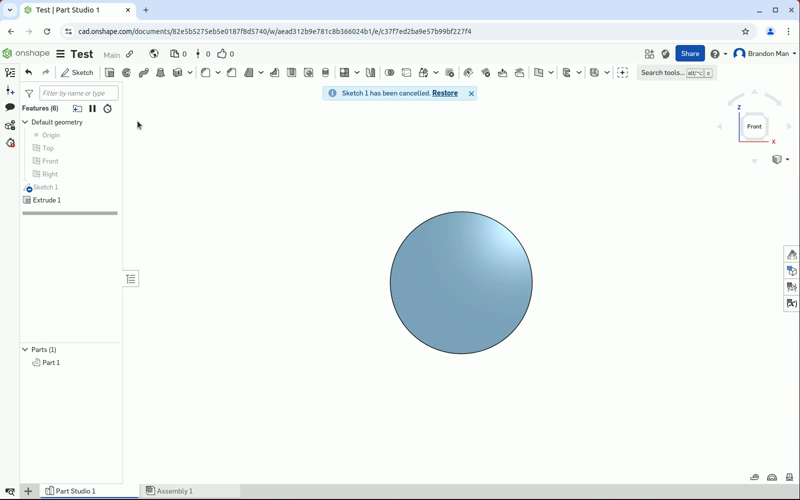
key(shift+h)
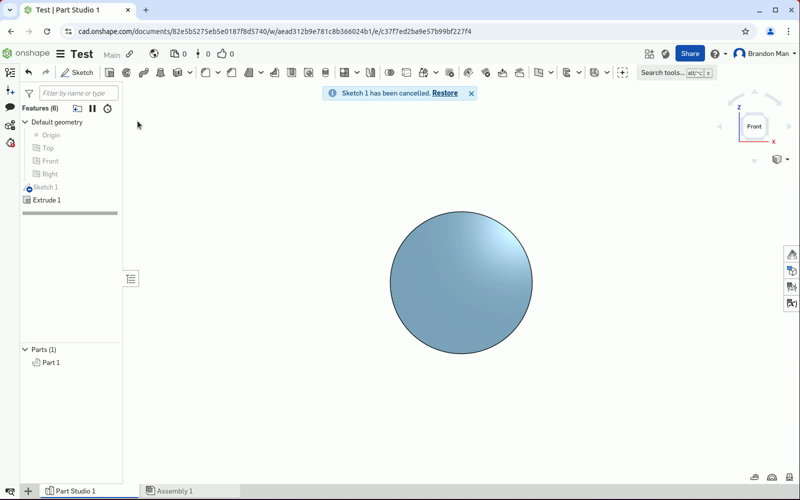
mouse_move(73, 189)
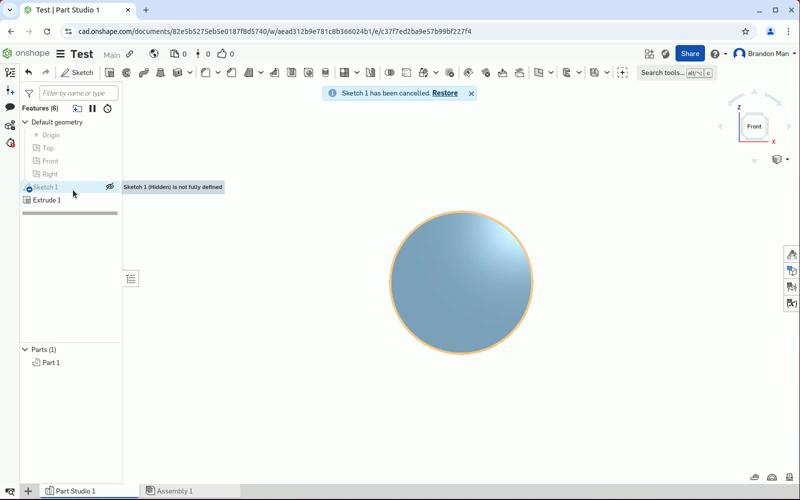
click(73, 189)
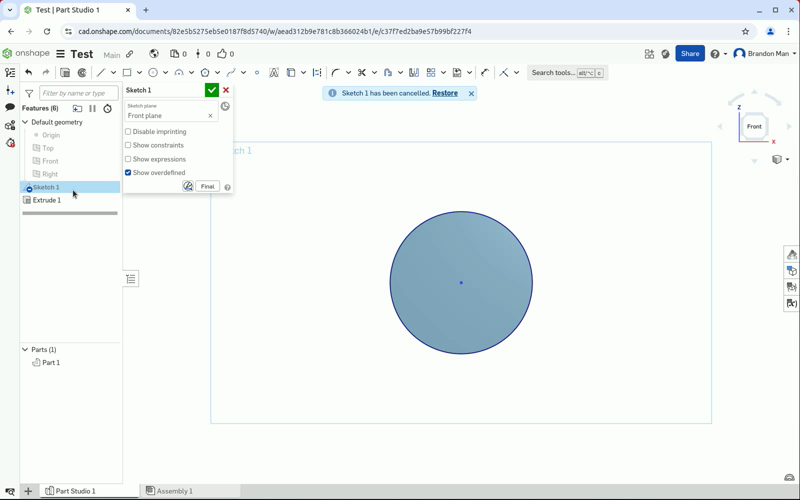
mouse_move(229, 92)
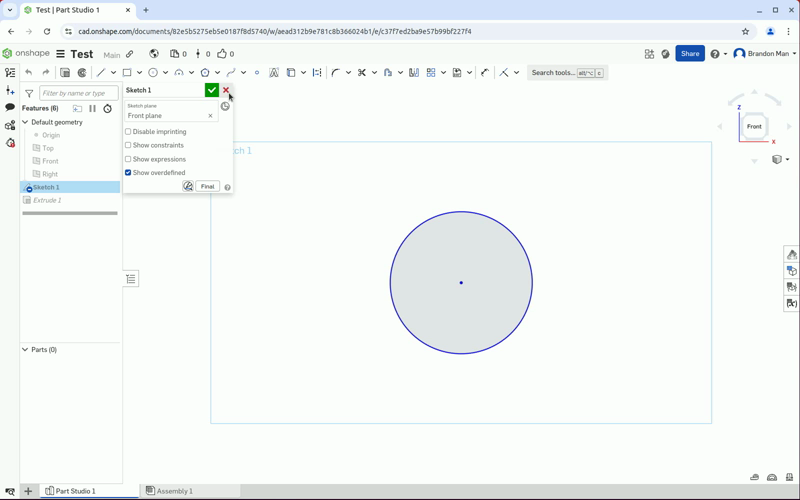
click(229, 92)
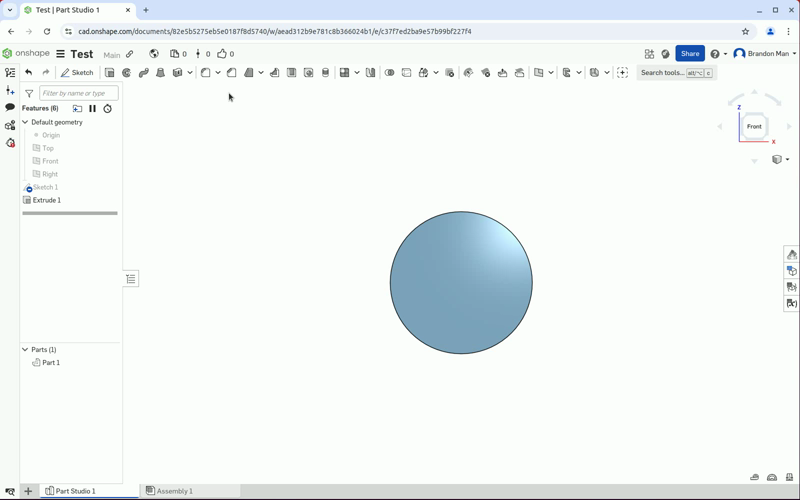
mouse_move(541, 75)
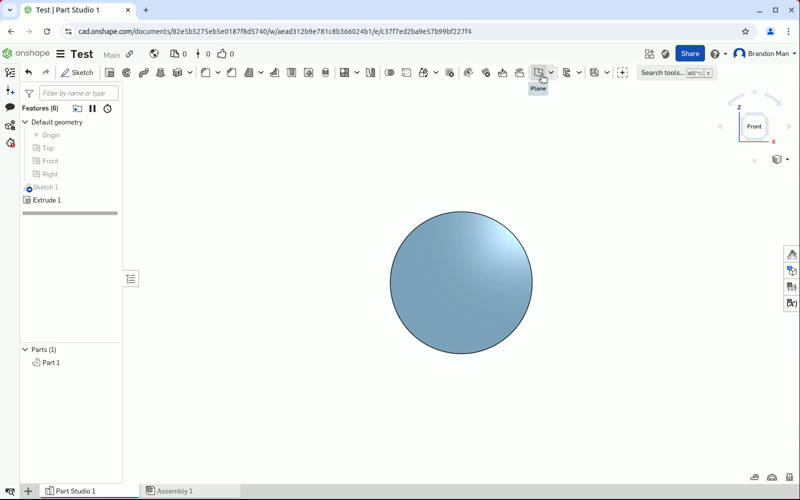
click(541, 75)
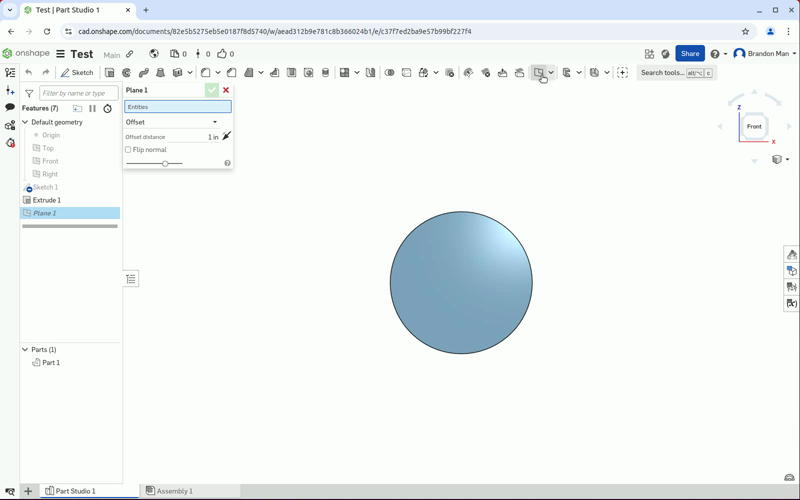
mouse_move(73, 163)
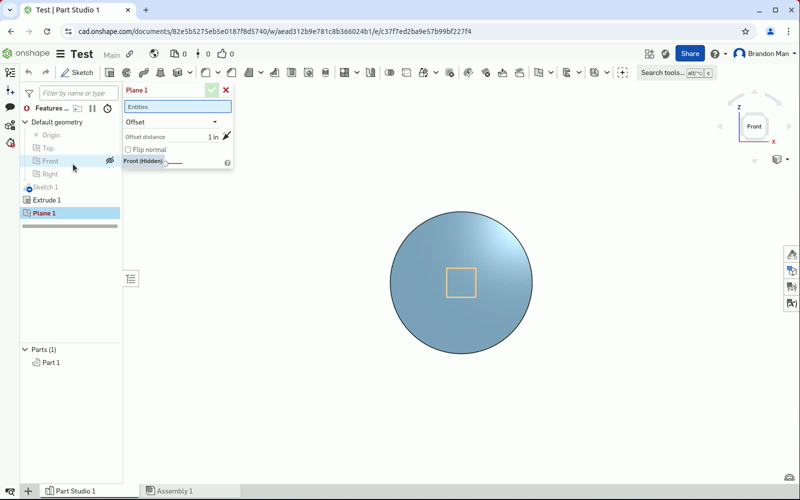
click(73, 163)
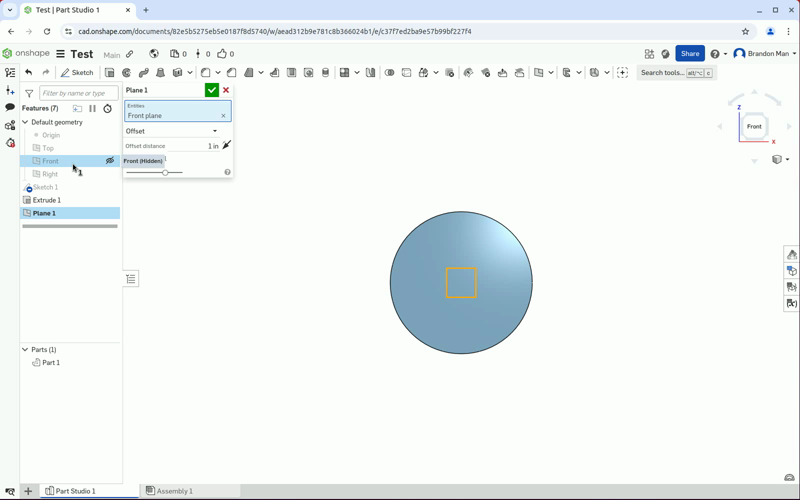
key(tab, 2)
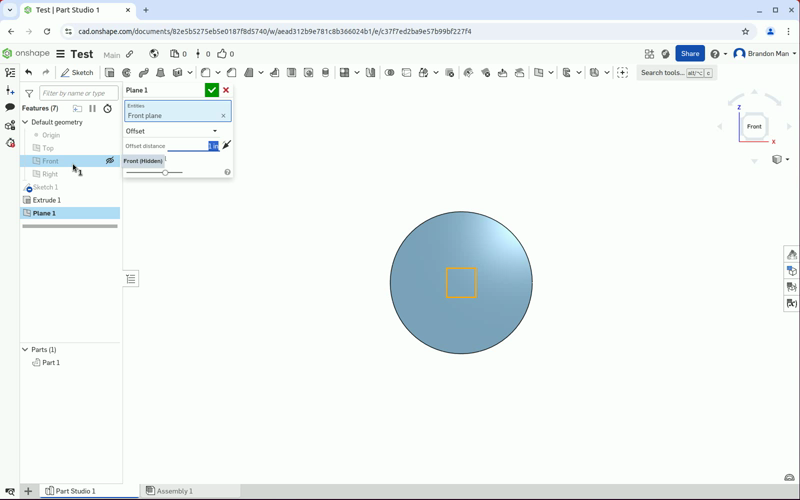
text(5.792)
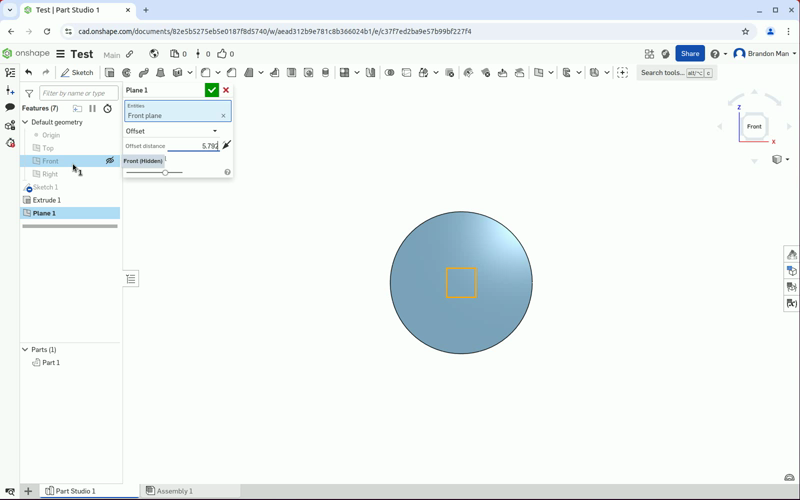
key(enter, 2)
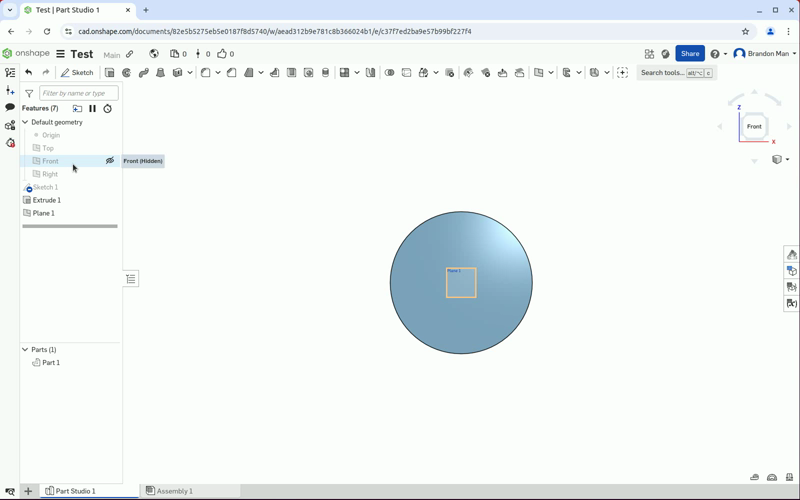
key(shift+s)
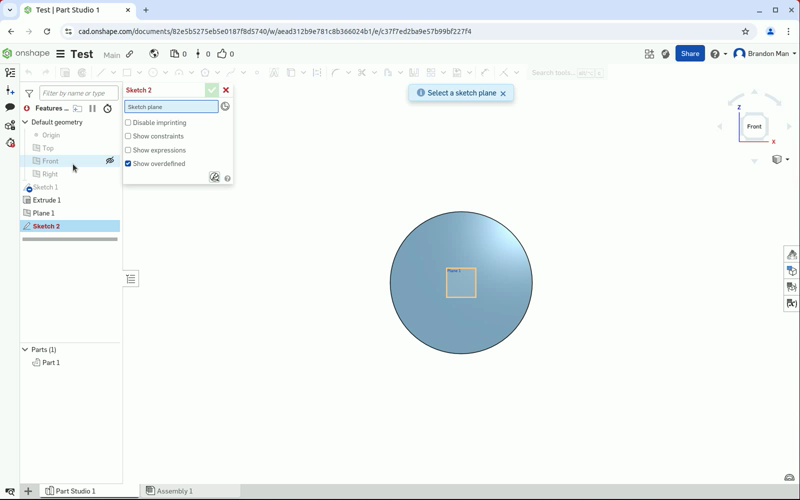
mouse_move(73, 215)
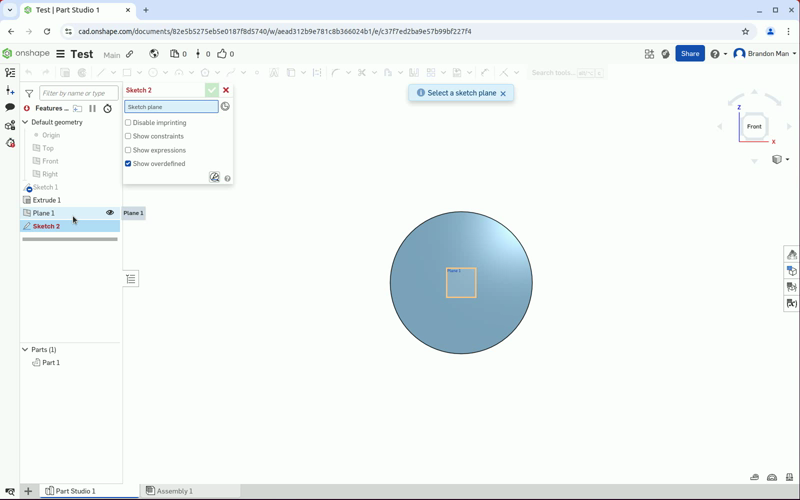
click(73, 215)
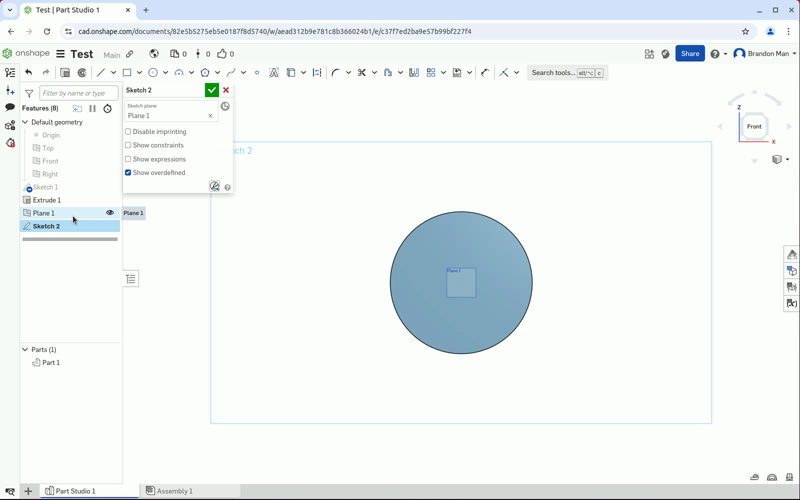
mouse_move(73, 352)
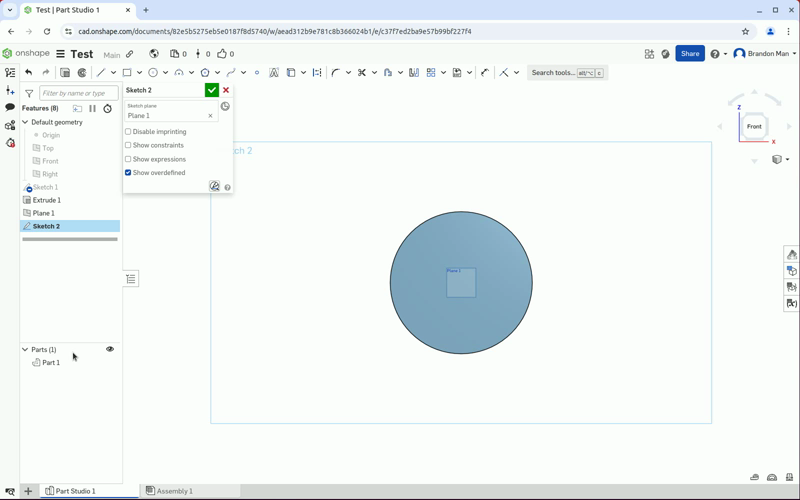
key(y)
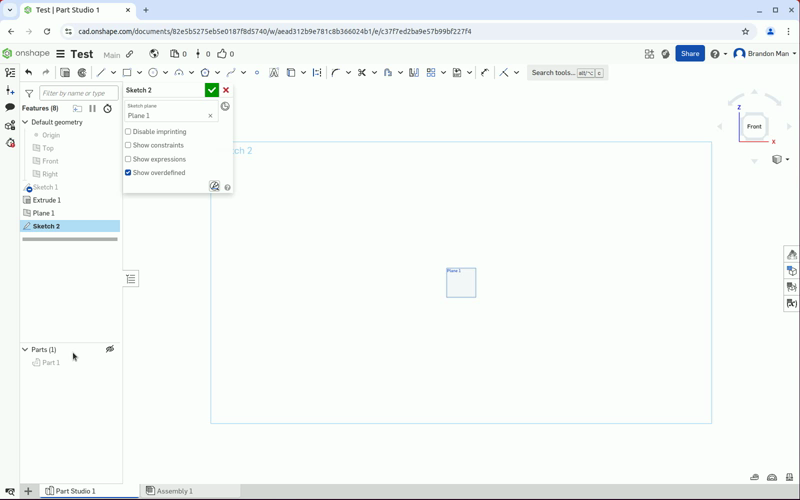
key(c)
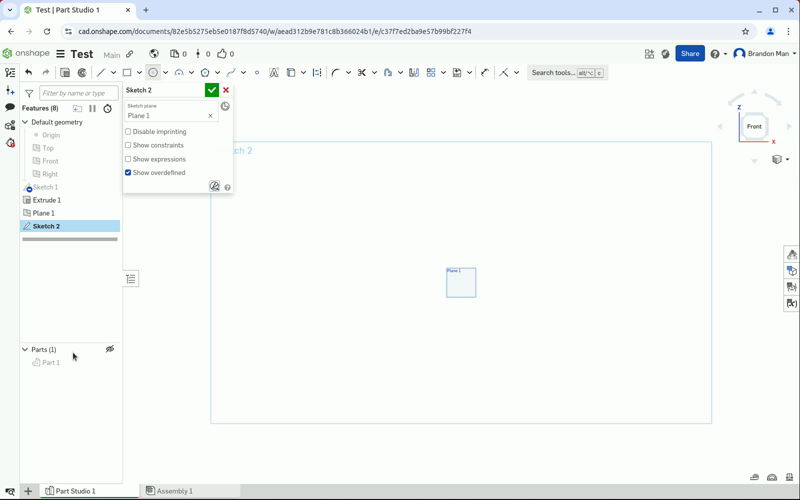
key_down(shift)
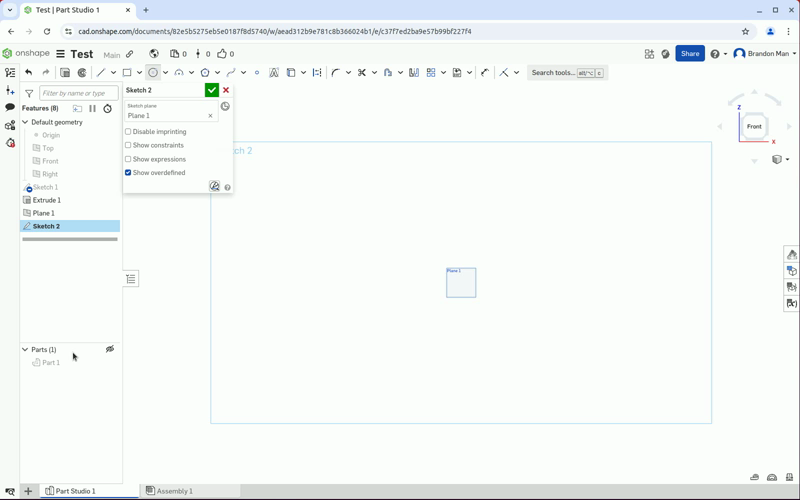
mouse_move(461, 282)
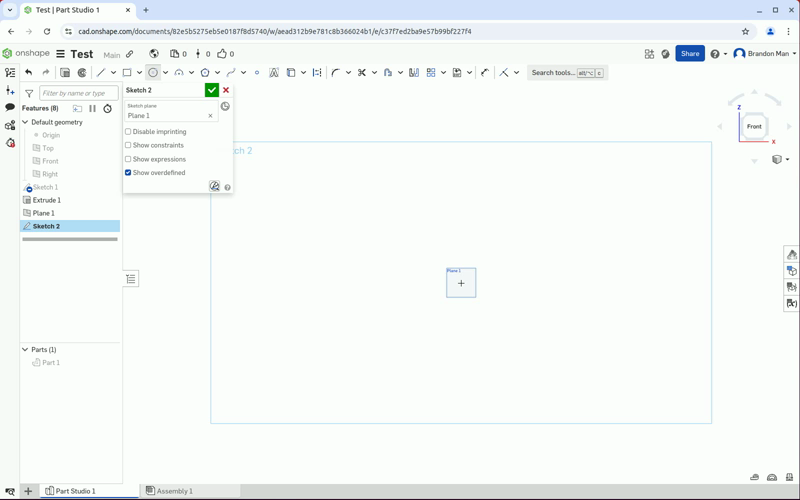
click(461, 282)
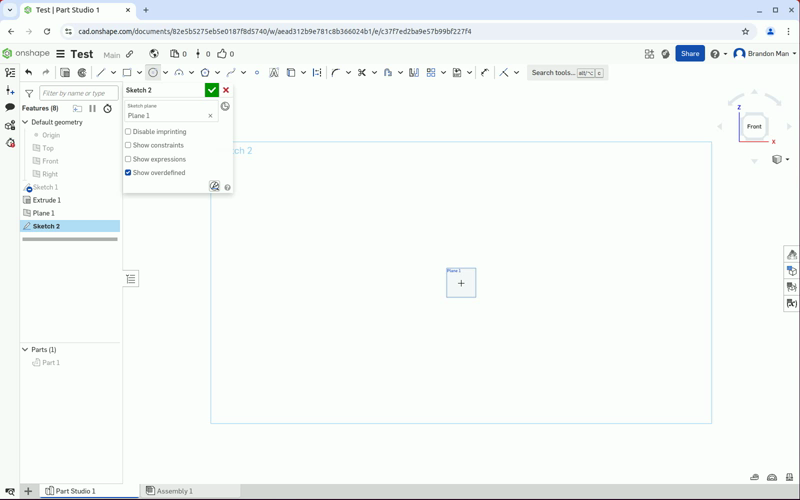
key_up(shift)
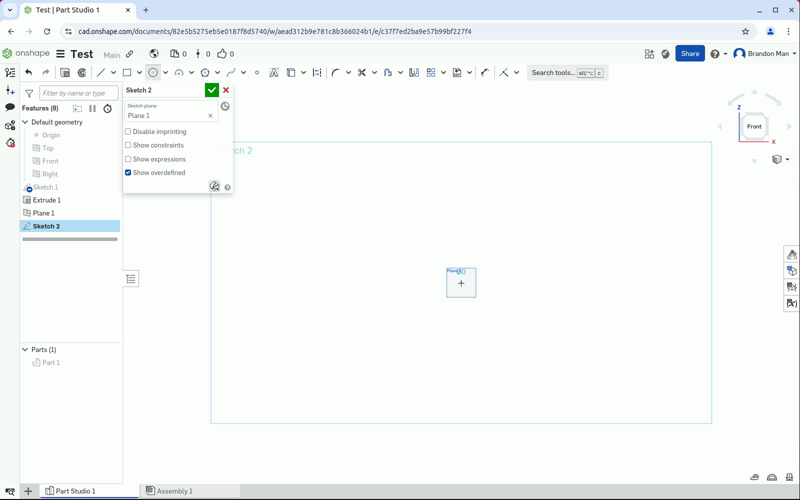
mouse_move(521, 282)
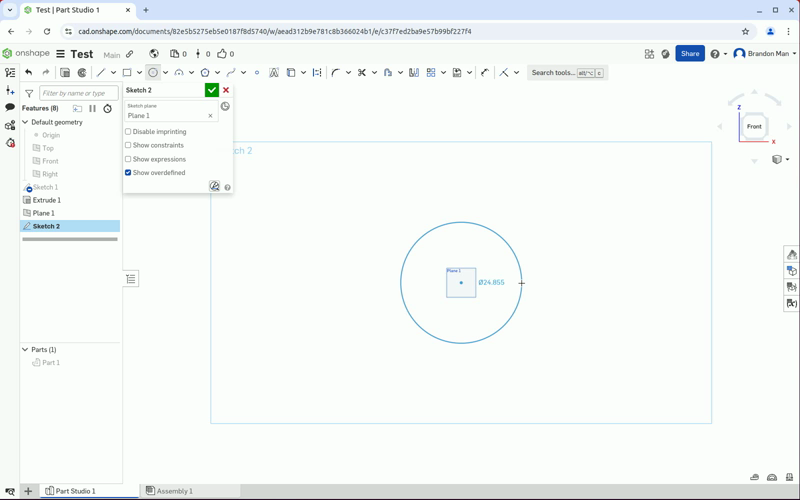
click(521, 282)
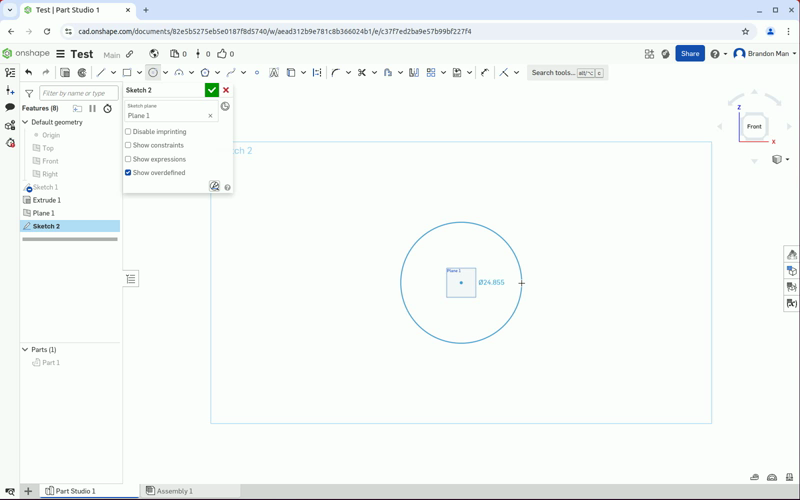
key(esc)
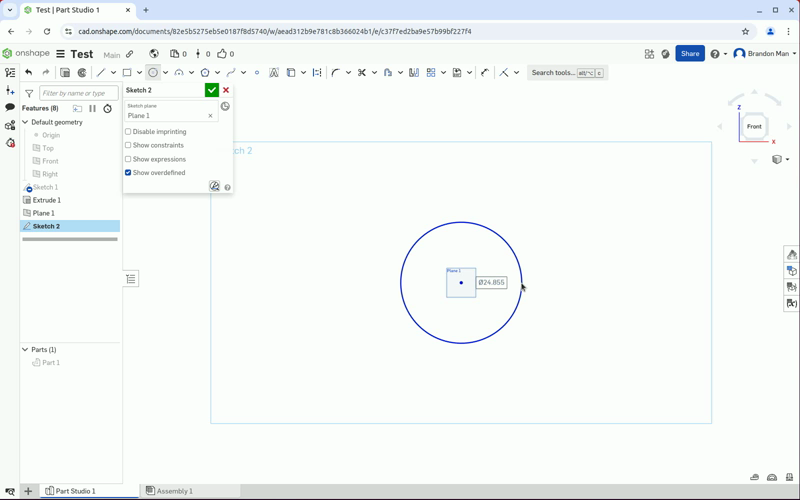
mouse_move(447, 300)
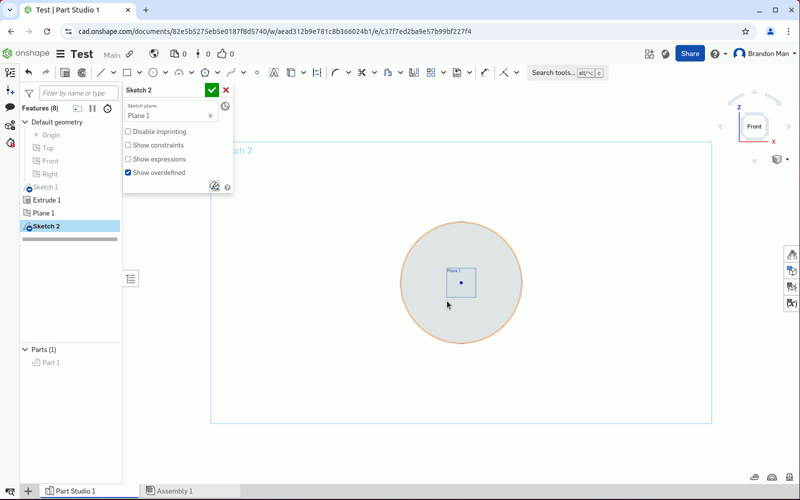
click(447, 300)
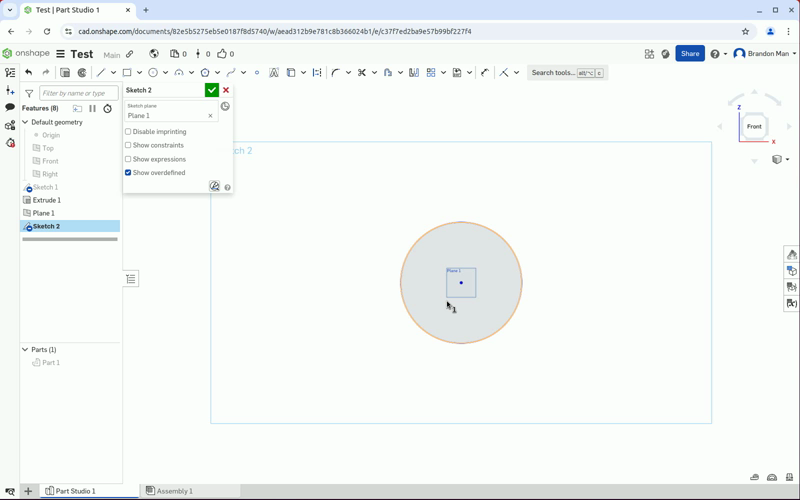
mouse_move(73, 352)
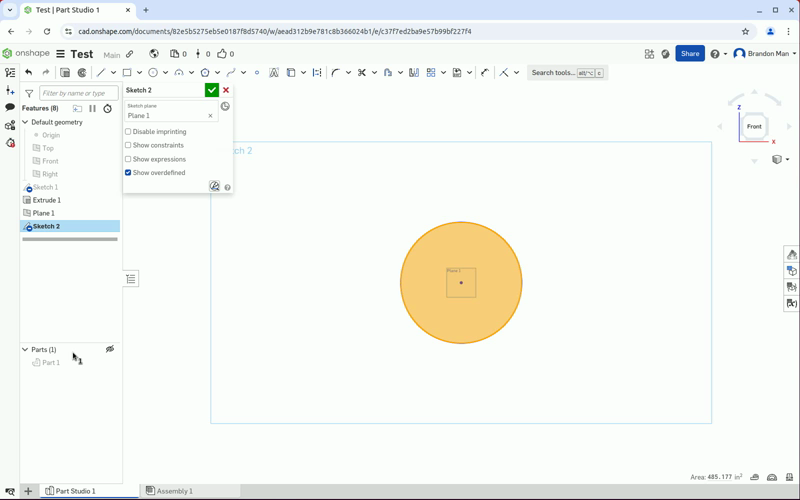
key(shift+y)
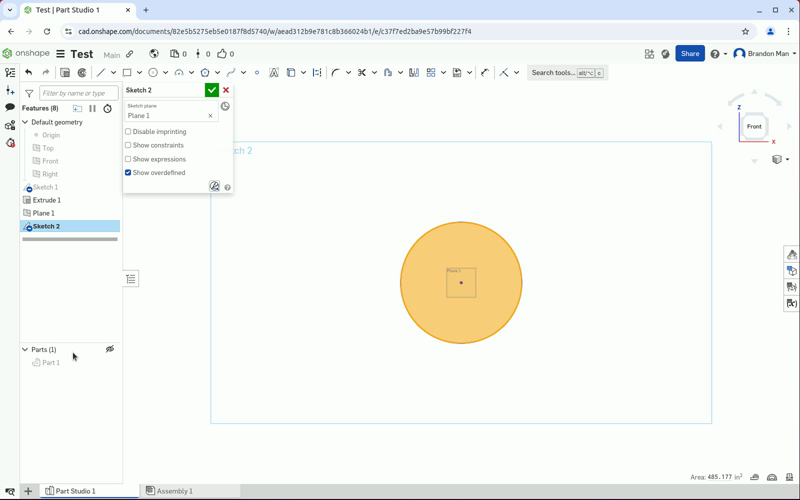
key(shift+e)
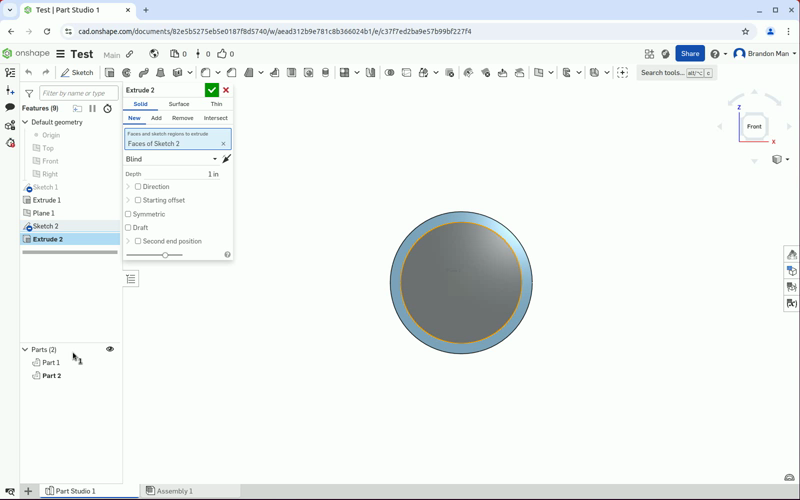
mouse_move(143, 106)
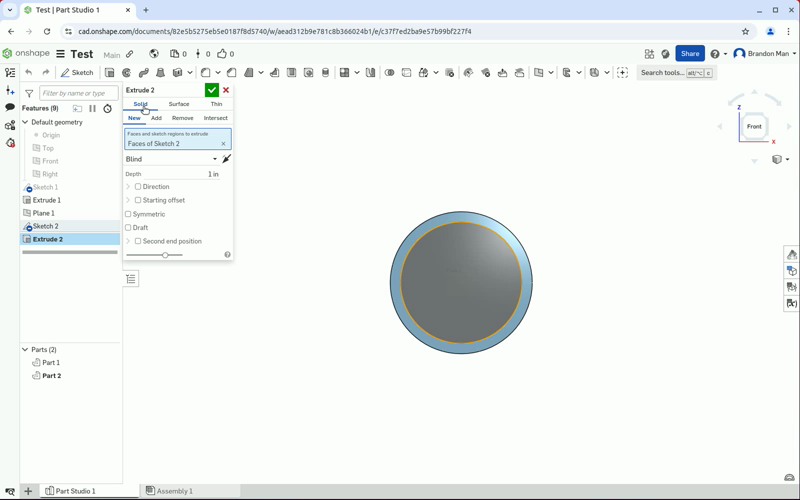
click(143, 106)
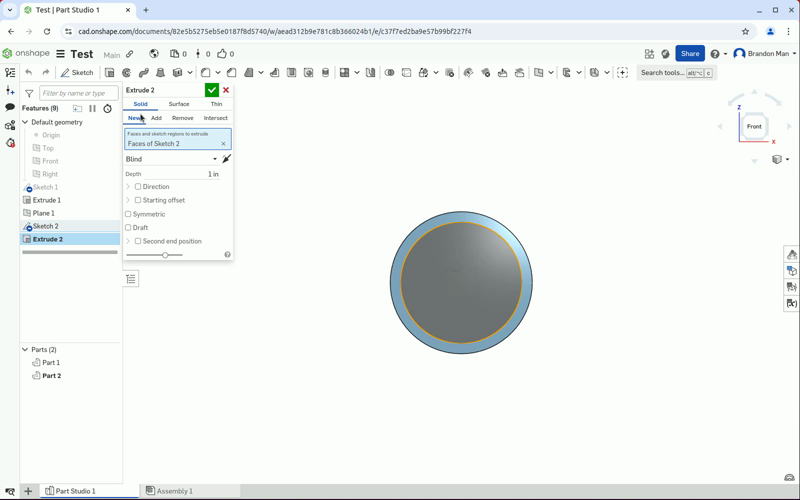
mouse_move(137, 120)
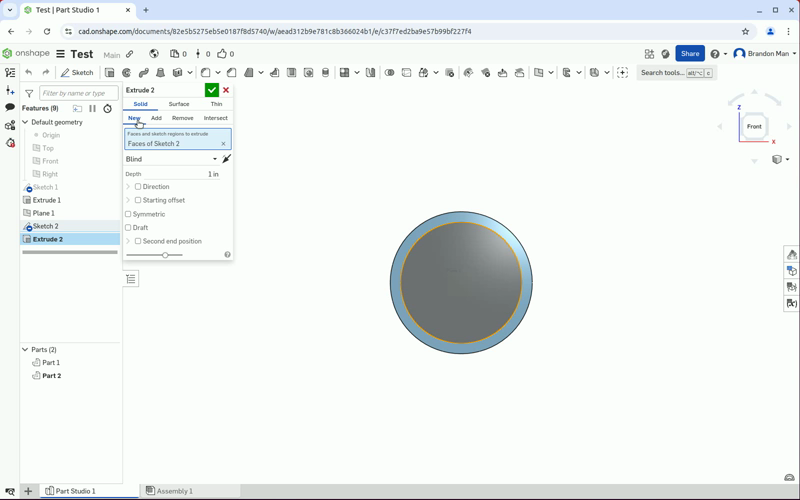
click(137, 120)
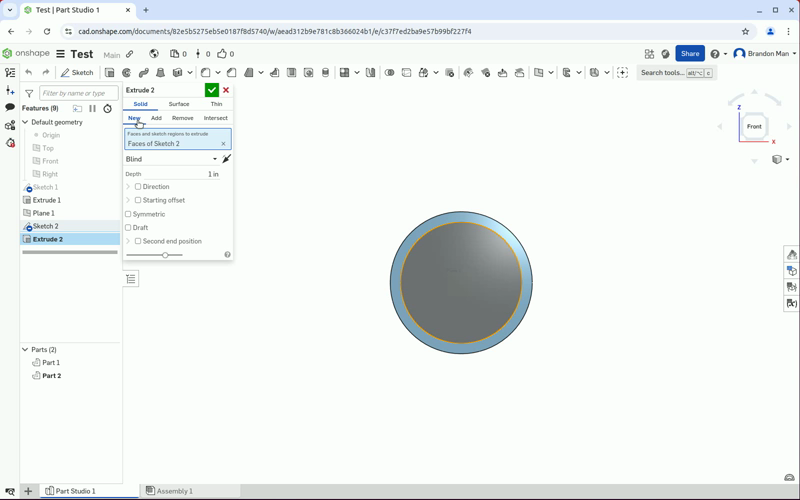
key(tab, 4)
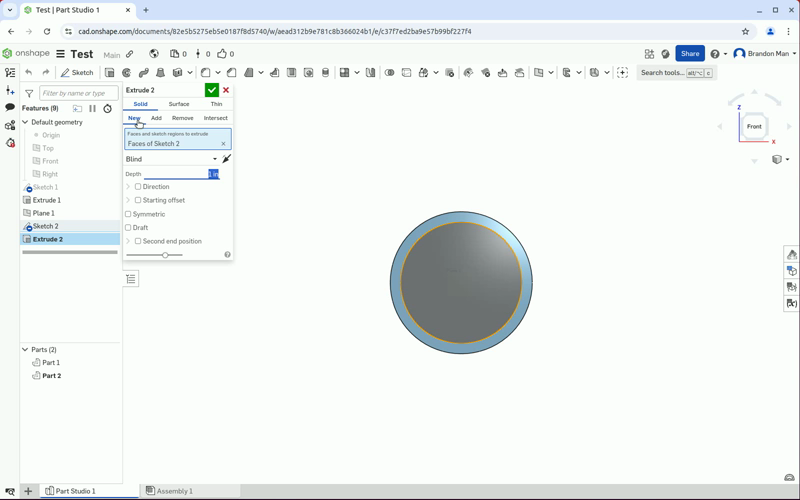
text(17.331)
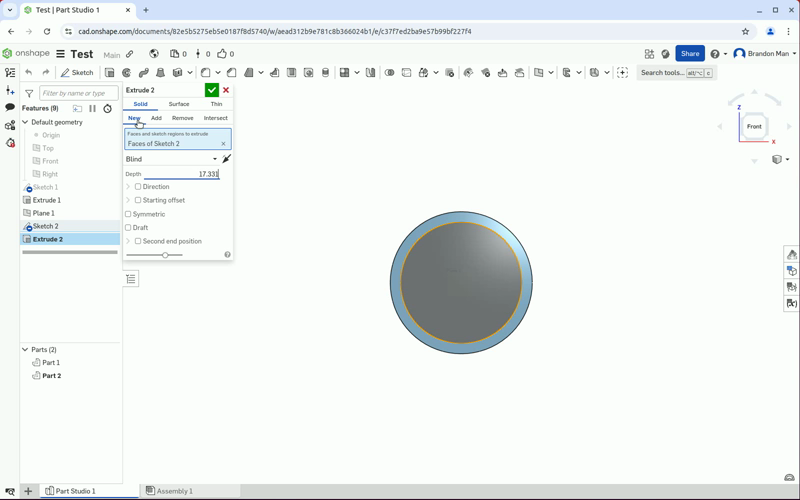
key(enter)
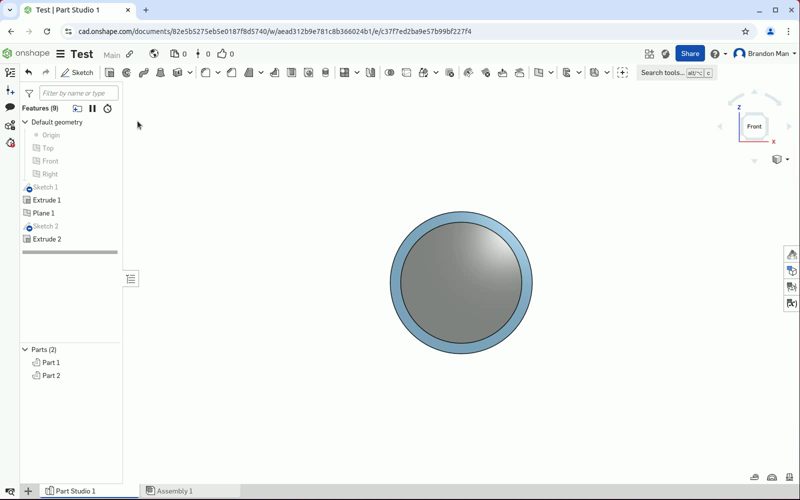
key(shift+h)
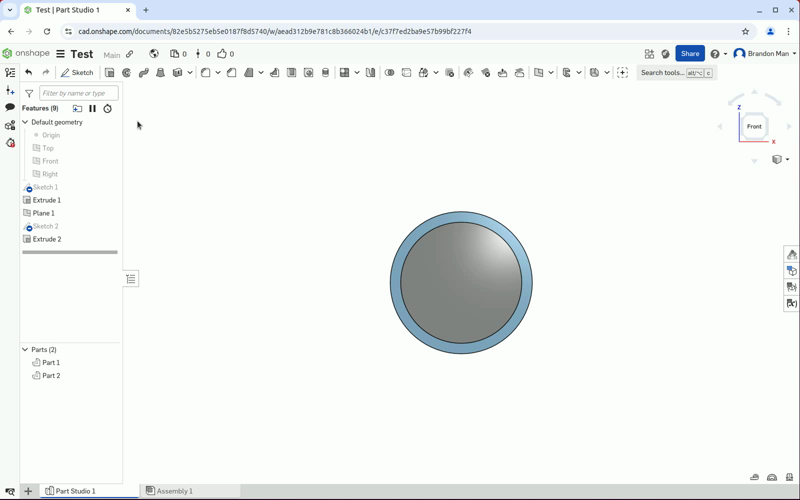
key(shift+h)
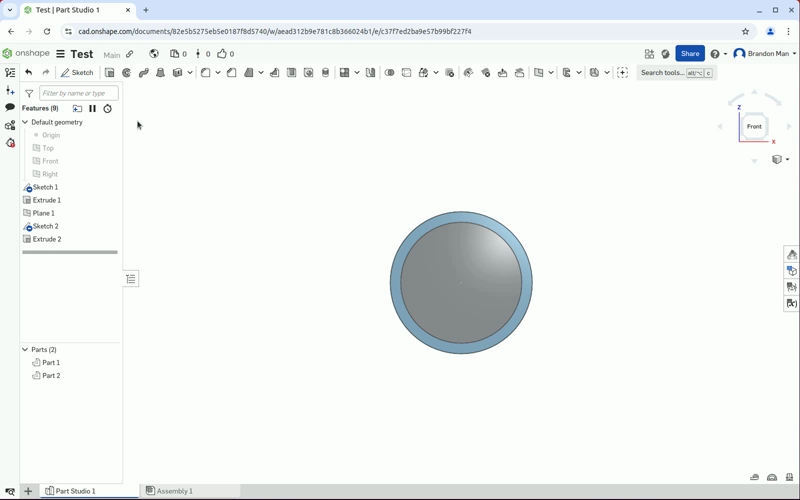
key(shift+7)
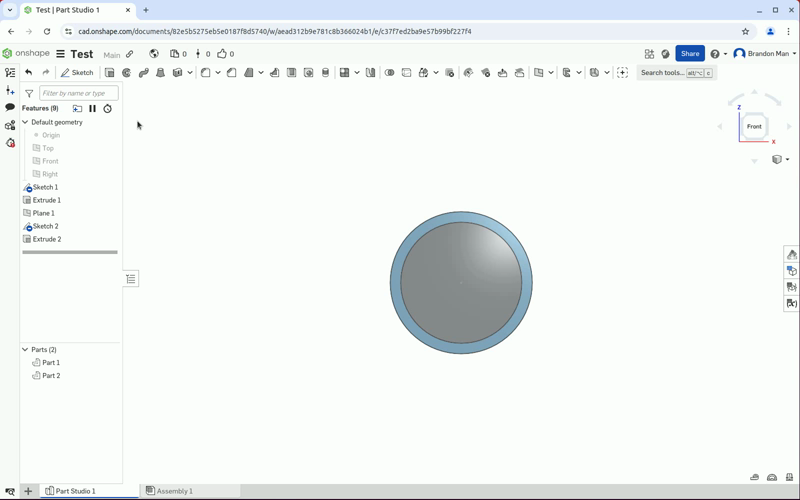
key(left, 2)
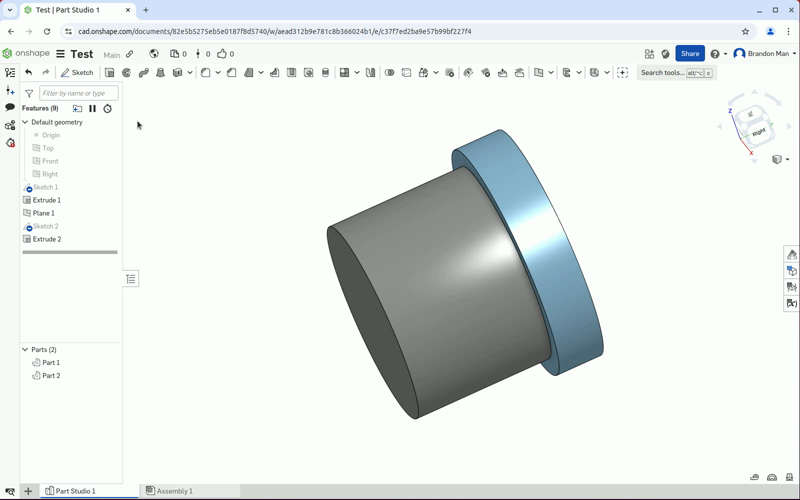
key(down, 2)
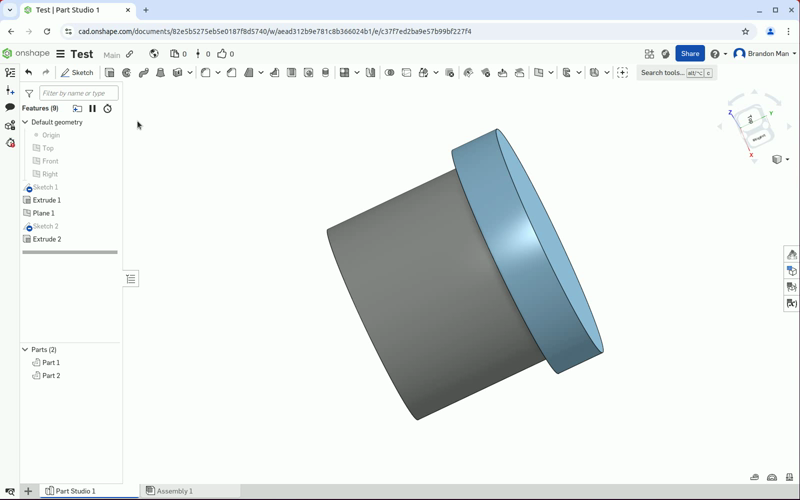
key(up, 2)
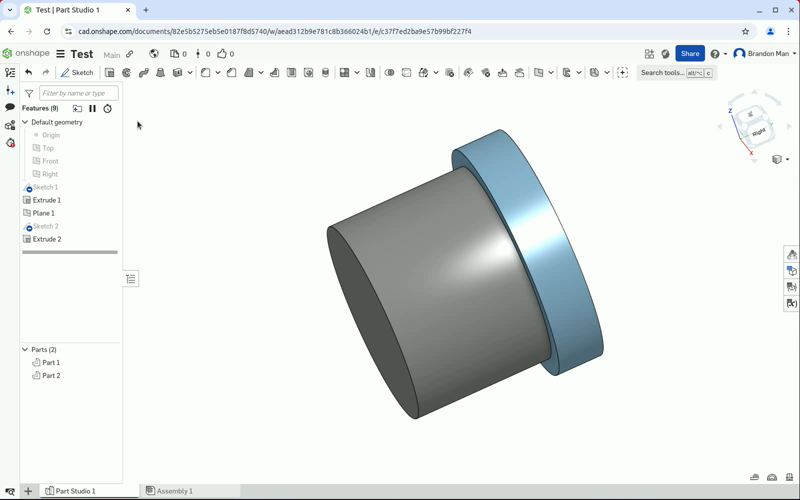
key(right, 2)
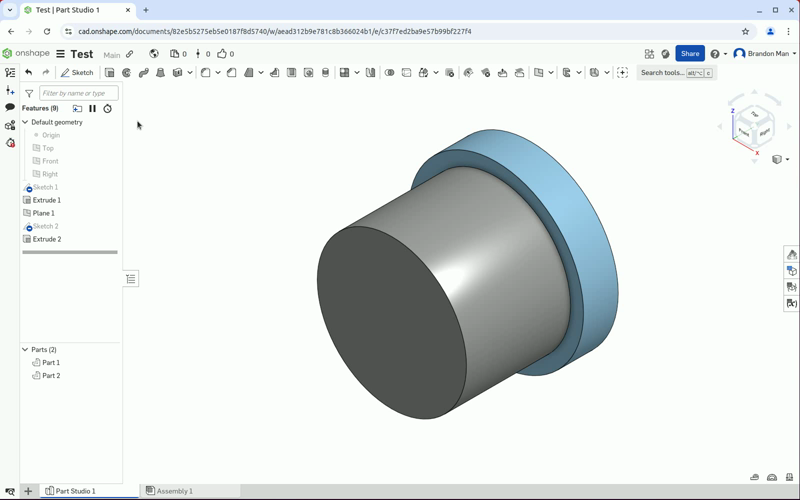
mouse_move(73, 189)
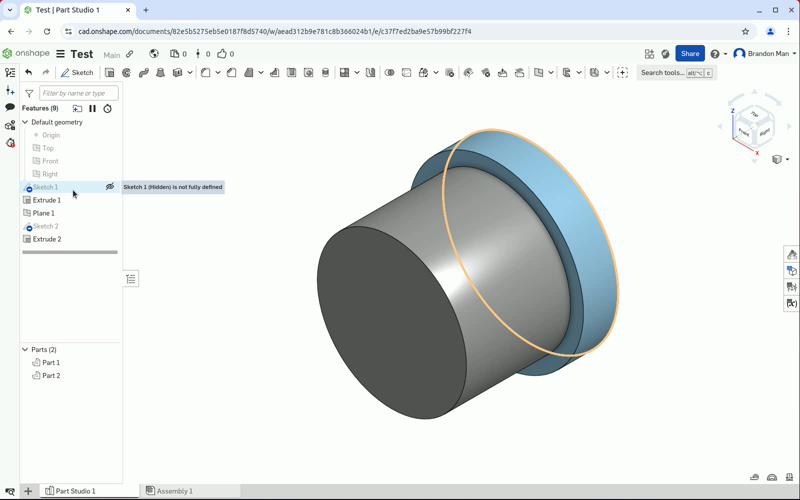
click(73, 189)